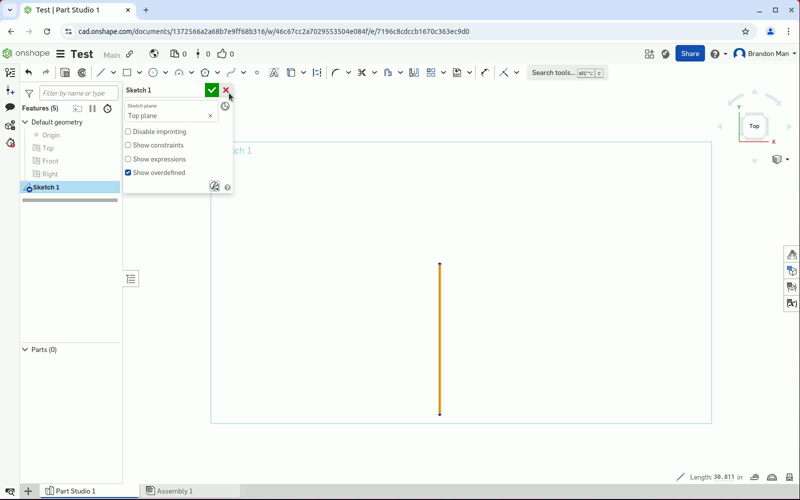
key(shift+h)
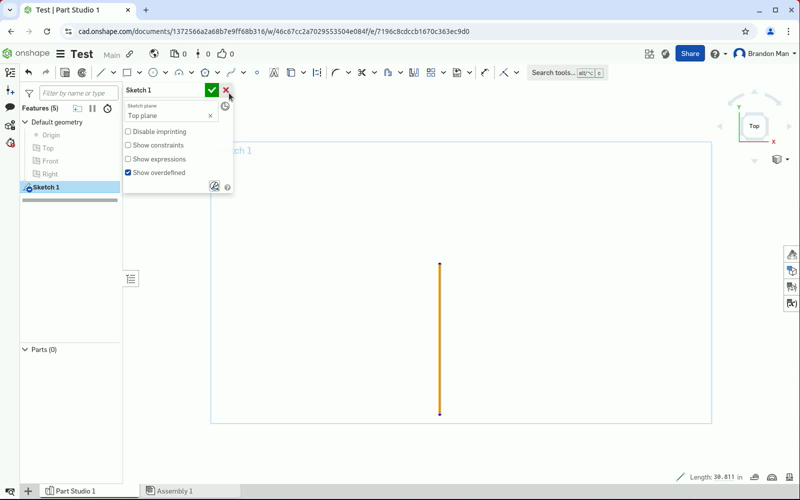
key(shift+s)
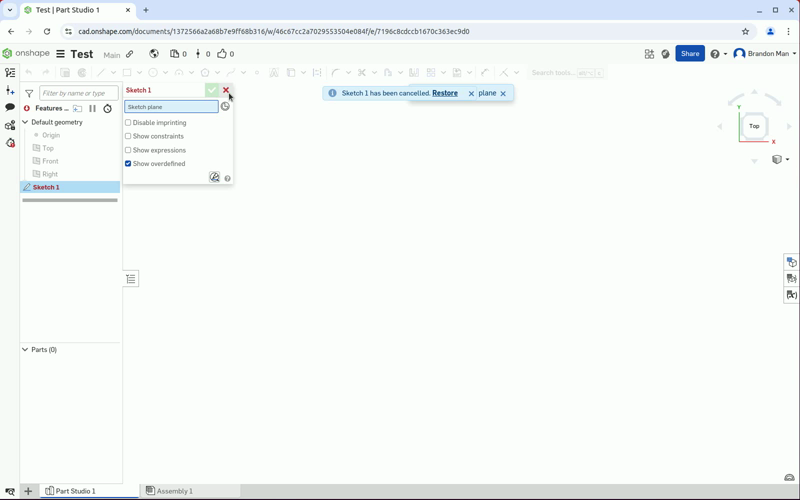
mouse_move(73, 150)
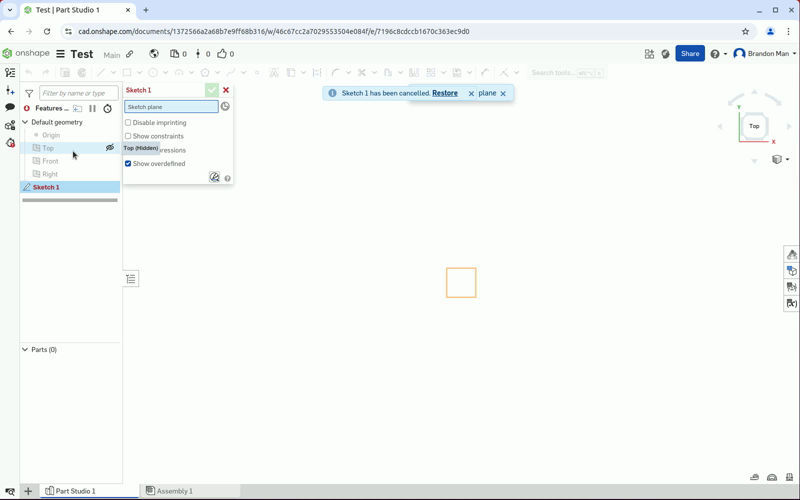
click(73, 150)
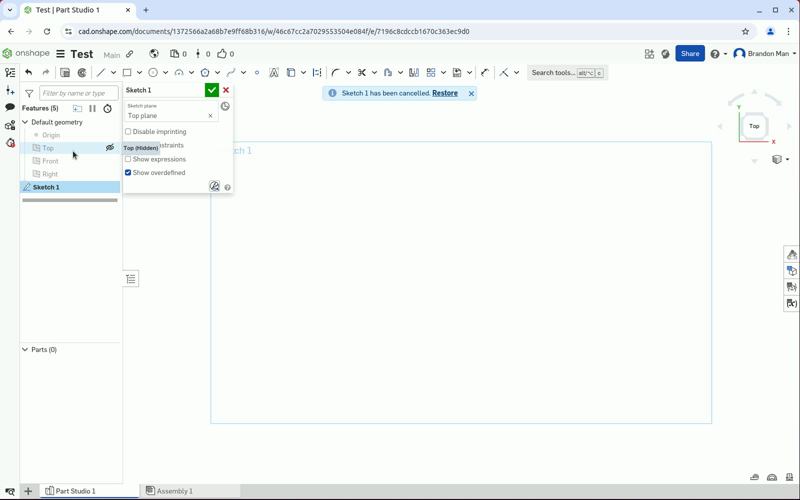
mouse_move(73, 352)
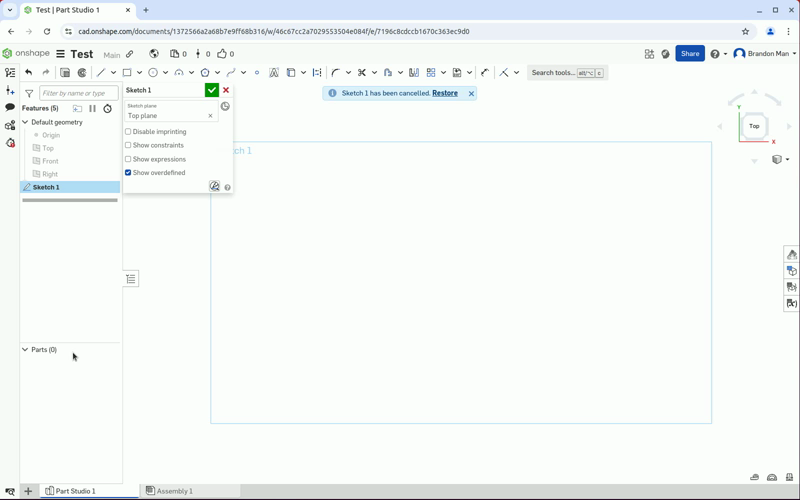
key(y)
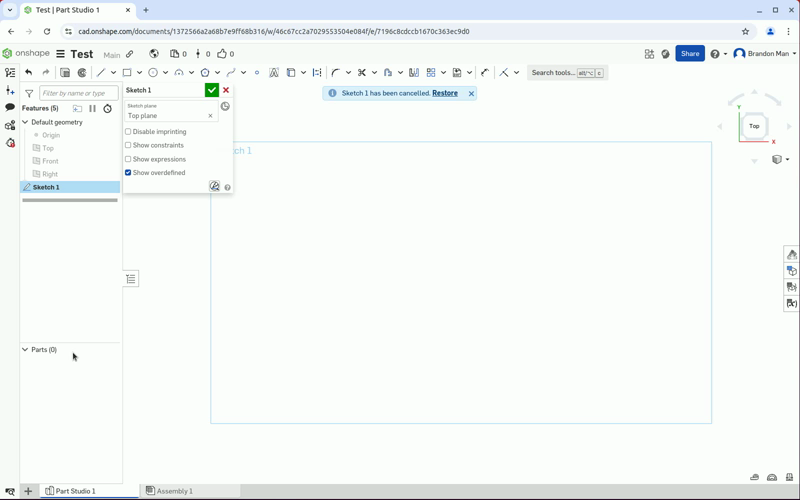
key(c)
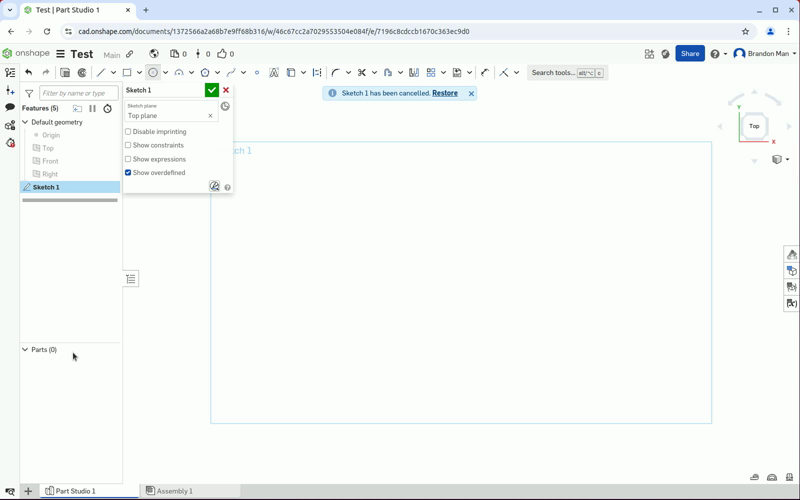
key_down(shift)
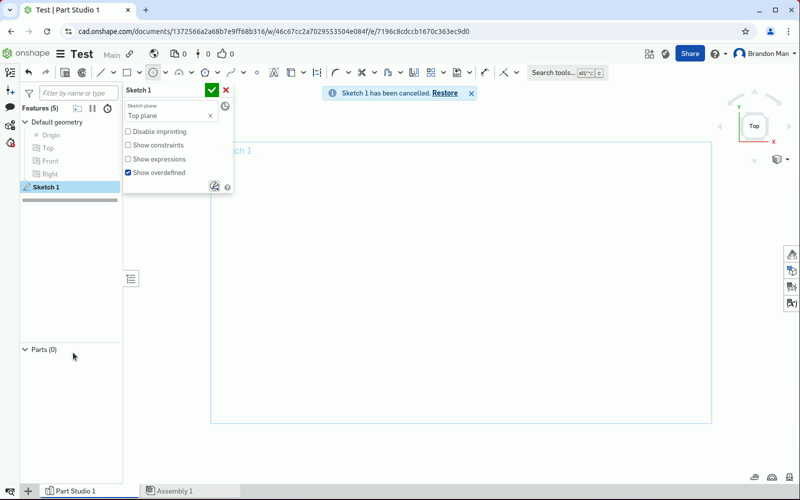
mouse_move(460, 282)
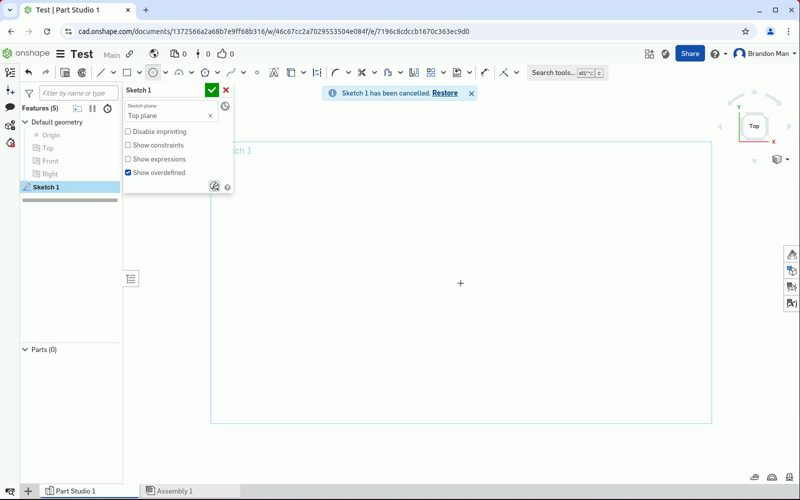
click(460, 282)
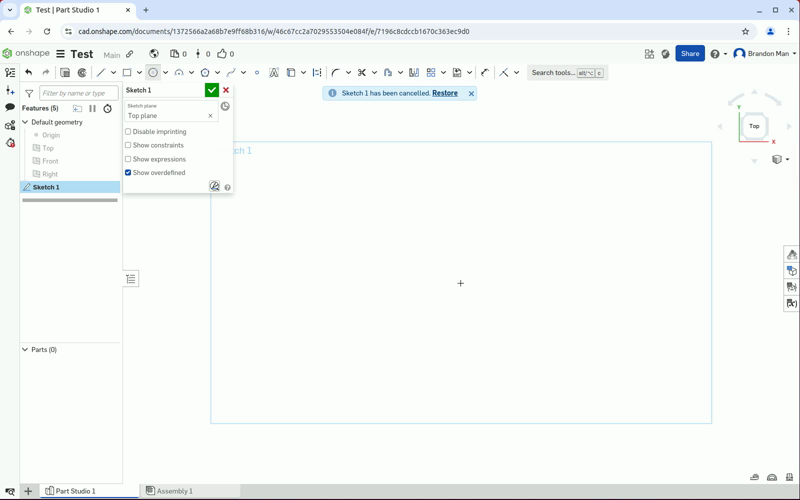
key_up(shift)
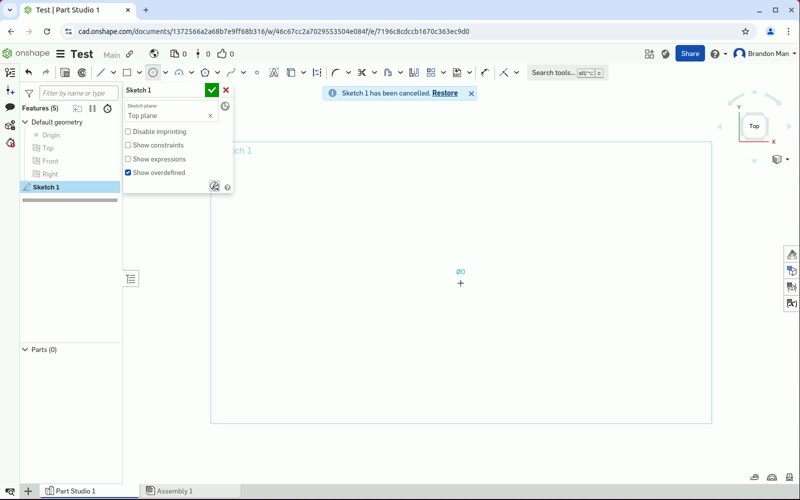
mouse_move(533, 282)
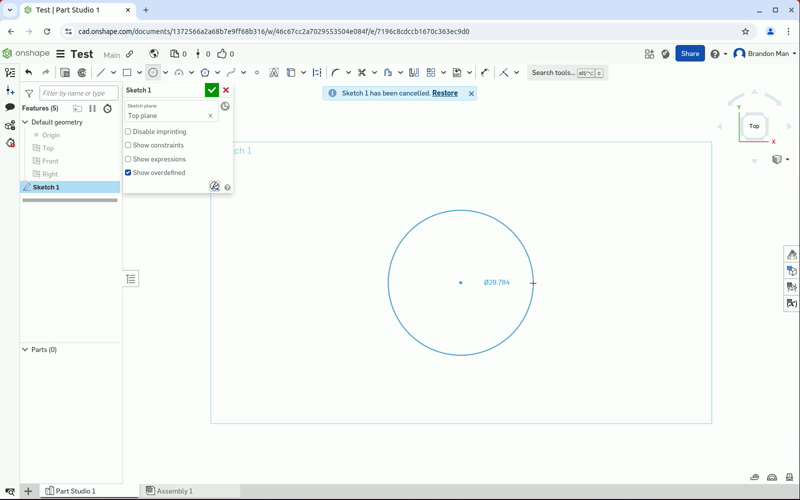
click(533, 282)
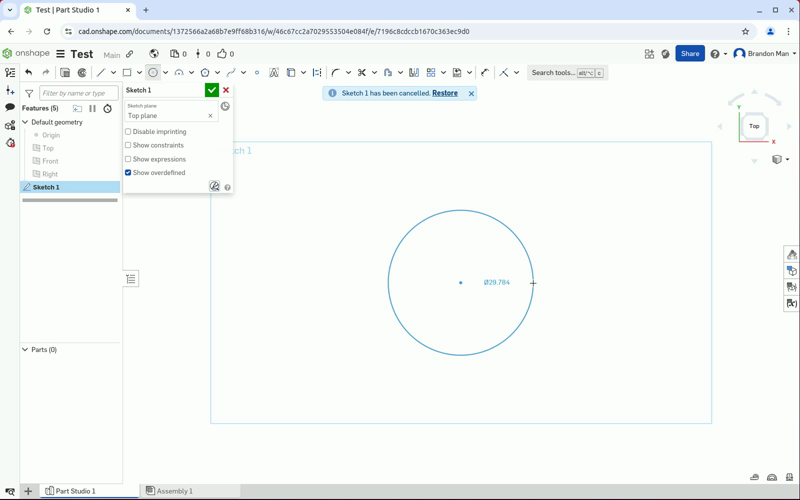
key(esc)
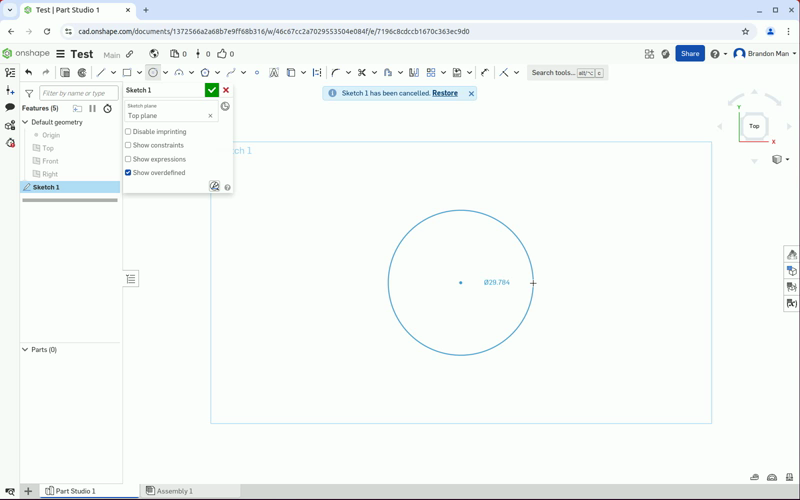
mouse_move(409, 294)
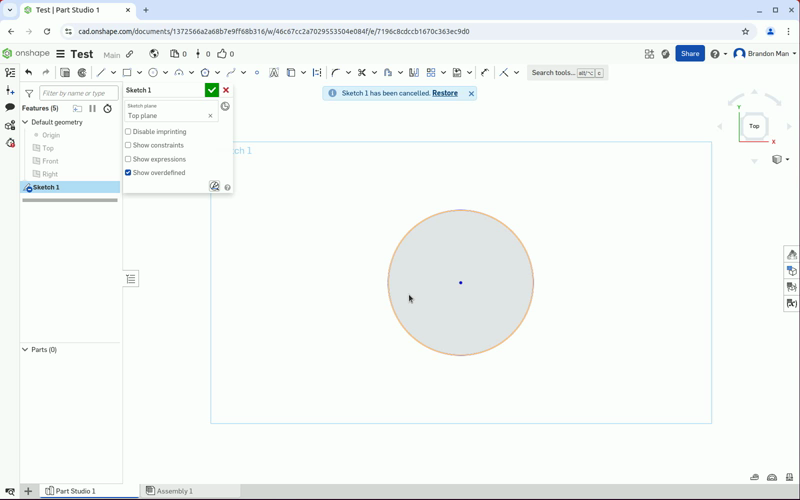
click(409, 294)
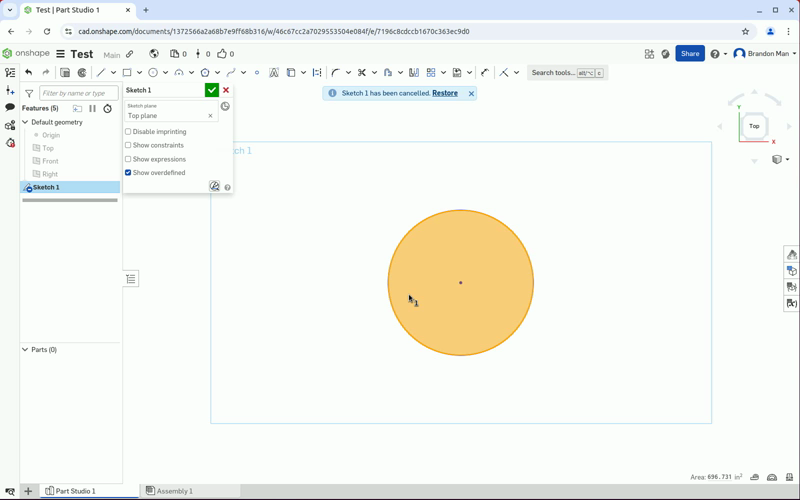
mouse_move(73, 352)
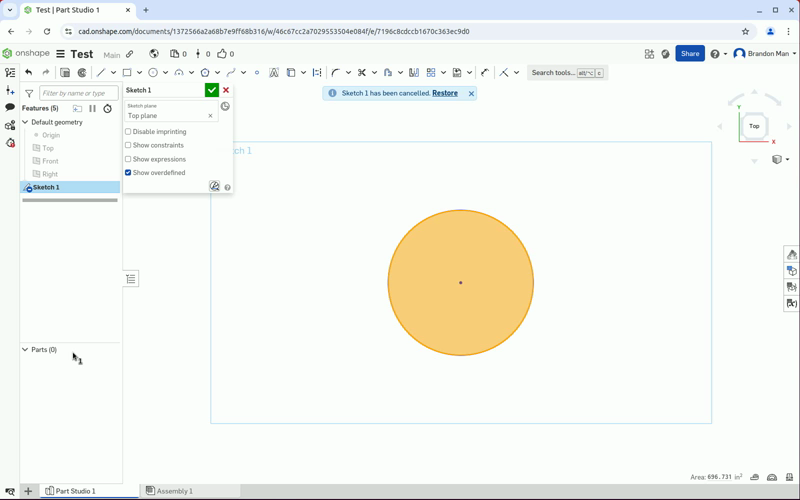
key(shift+y)
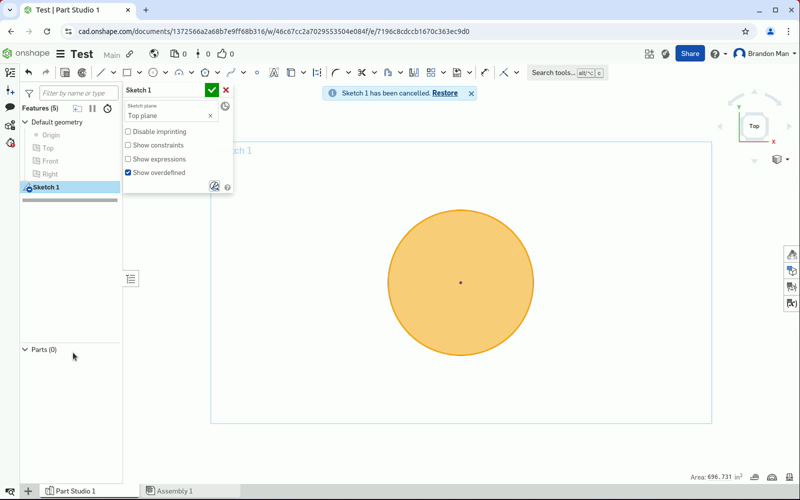
key(shift+e)
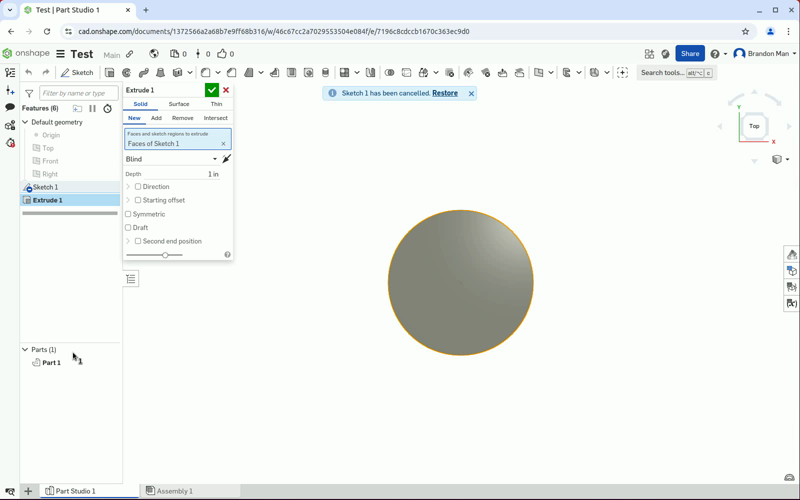
mouse_move(143, 106)
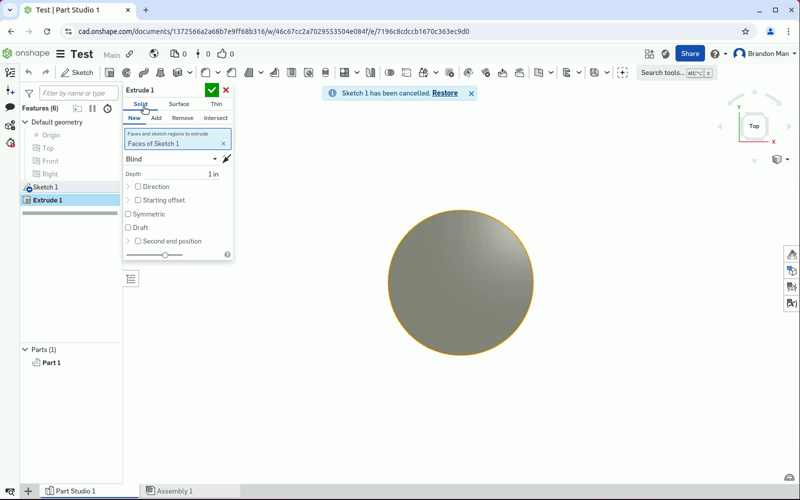
click(143, 106)
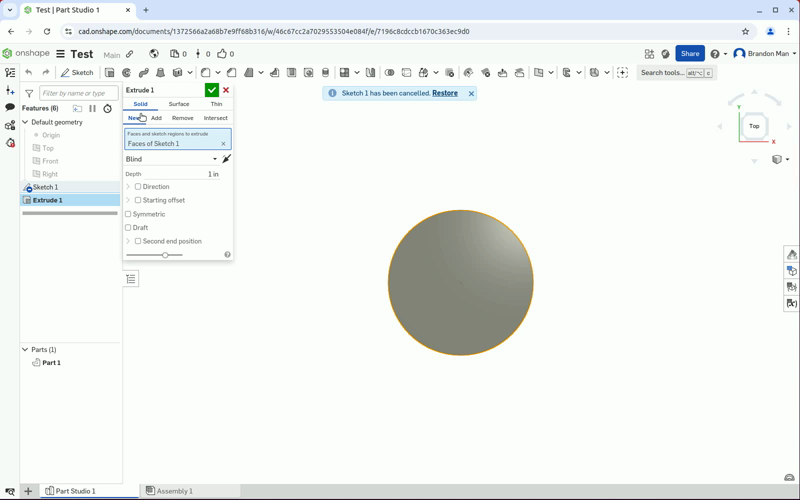
mouse_move(137, 120)
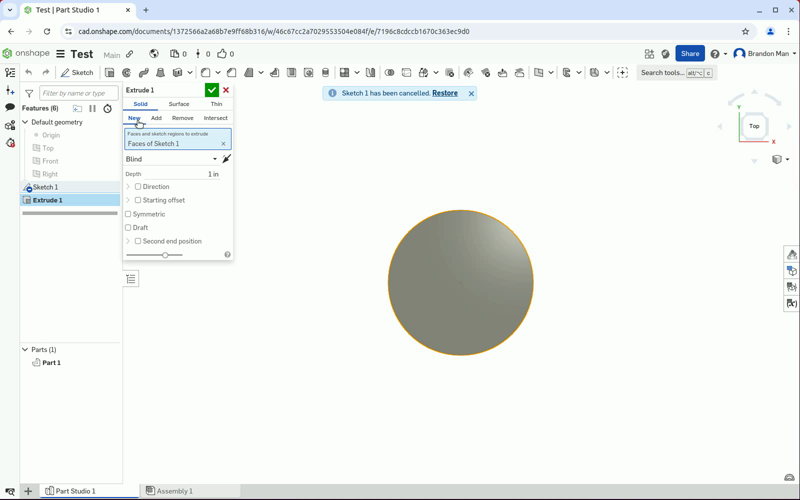
click(137, 120)
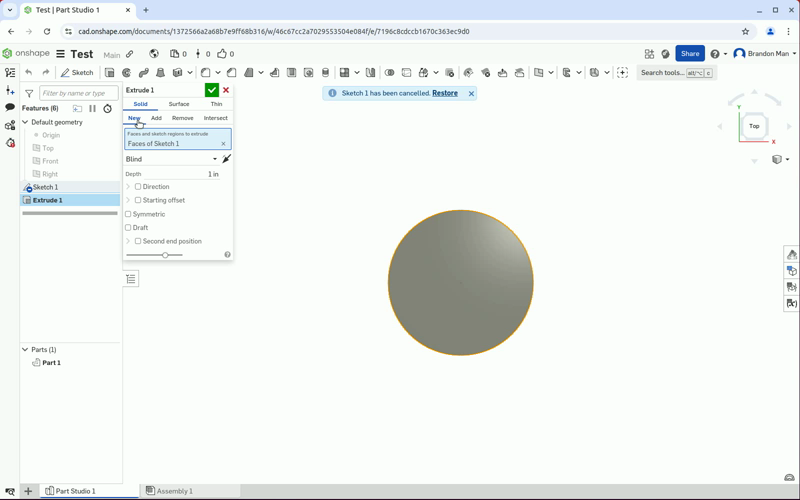
key(tab, 4)
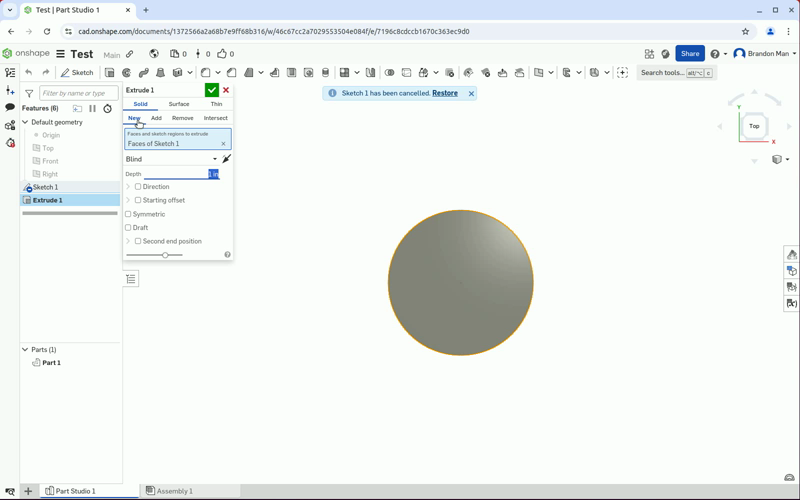
text(8.184)
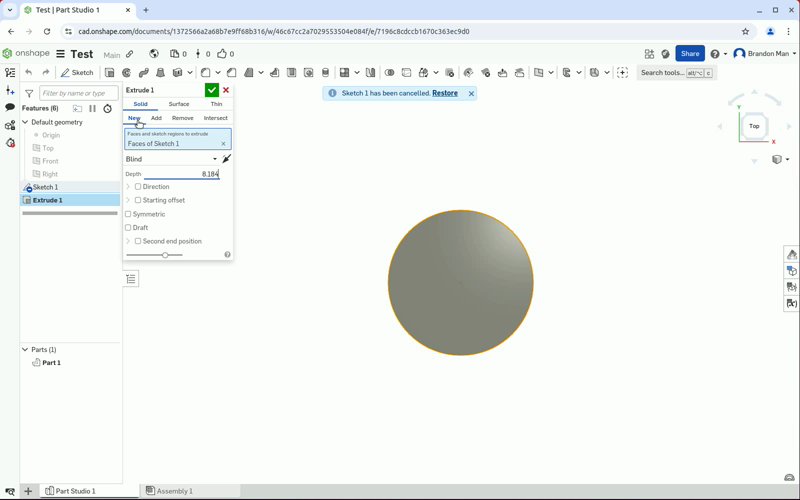
key(enter)
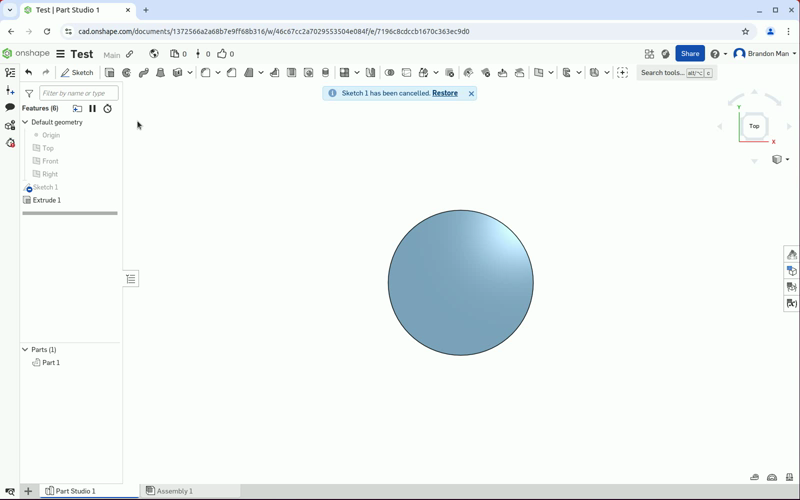
key(shift+h)
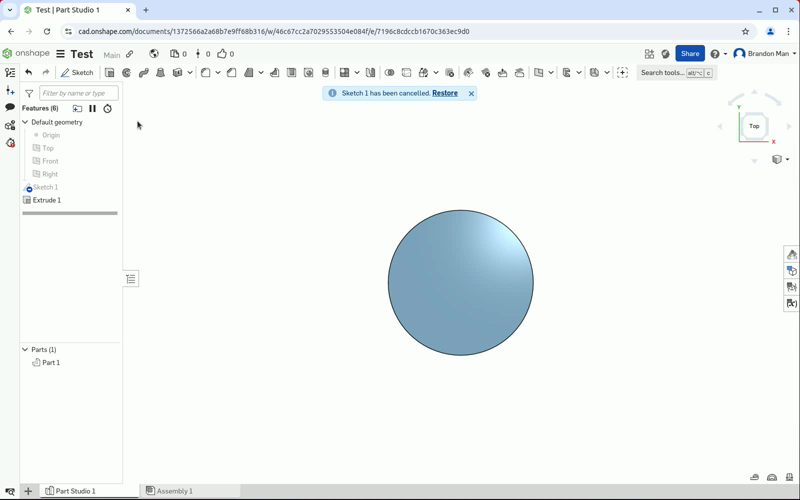
key(shift+h)
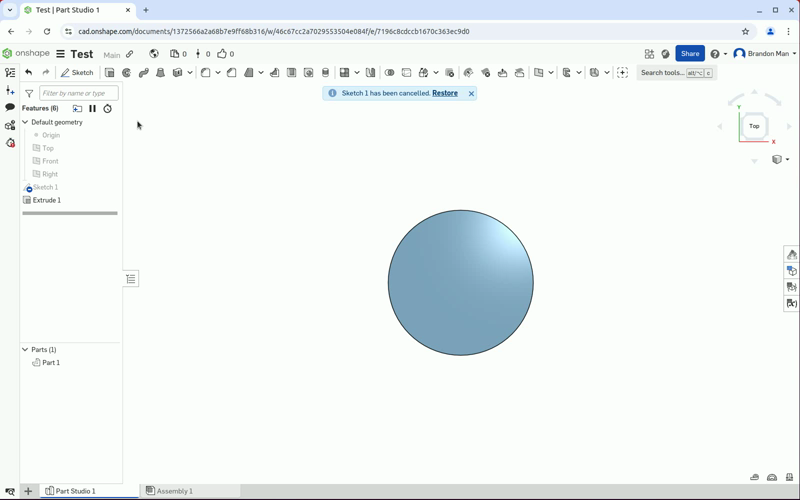
mouse_move(73, 189)
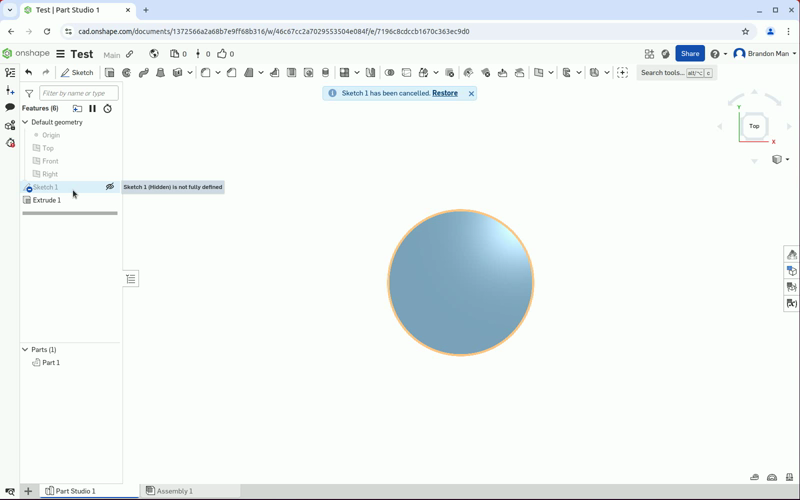
click(73, 189)
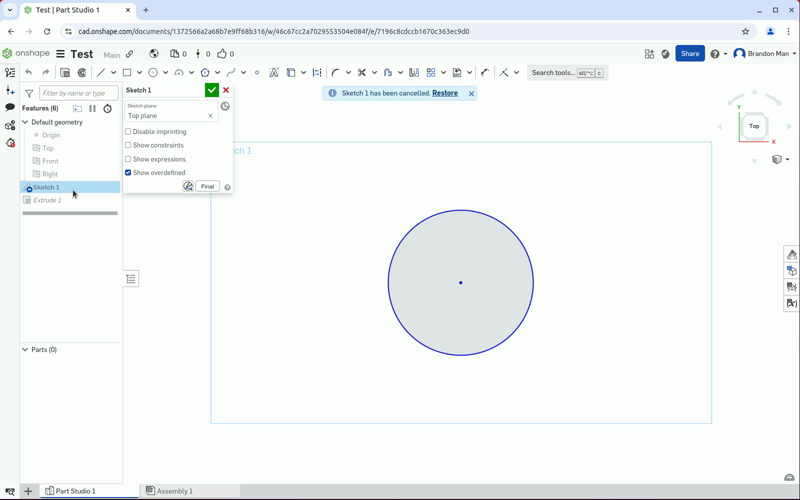
mouse_move(229, 92)
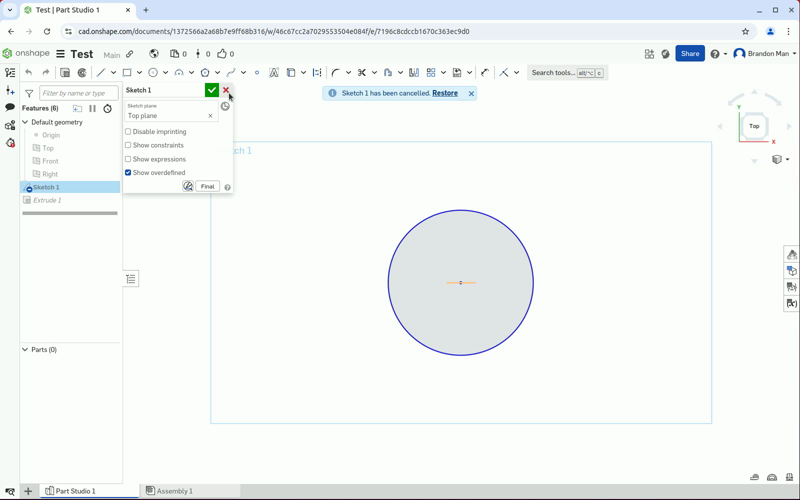
click(229, 92)
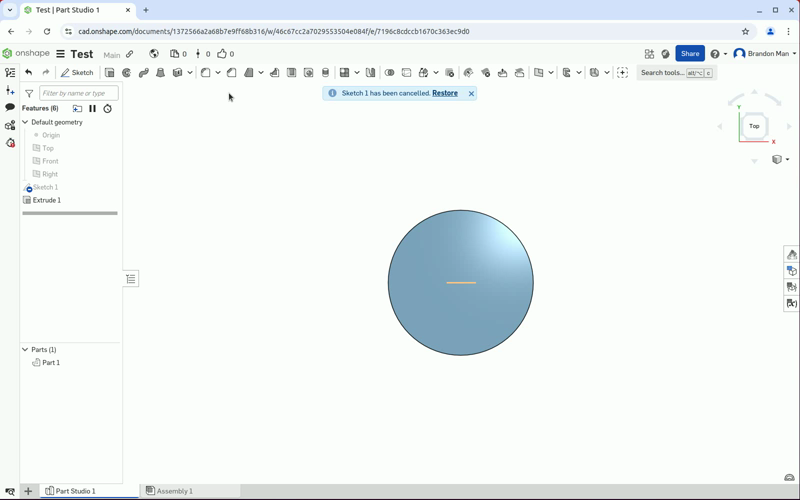
mouse_move(541, 75)
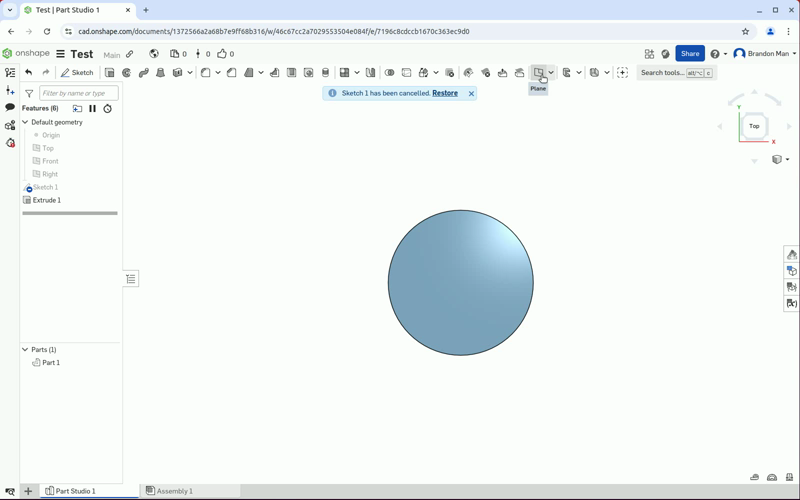
click(541, 75)
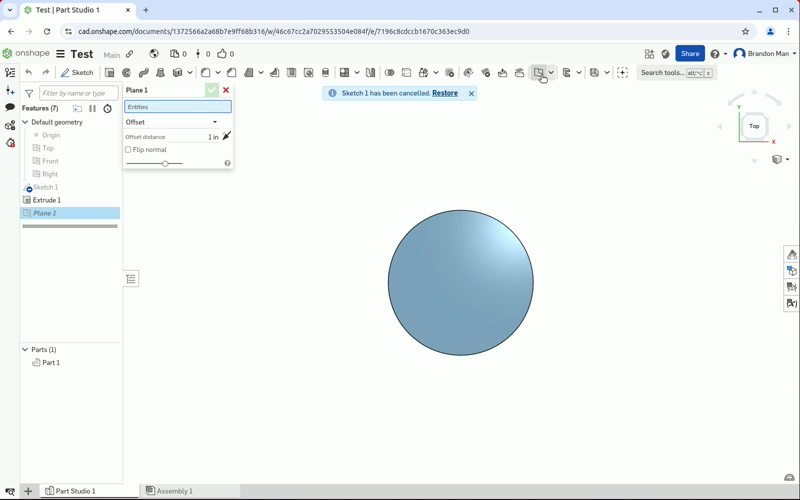
mouse_move(73, 150)
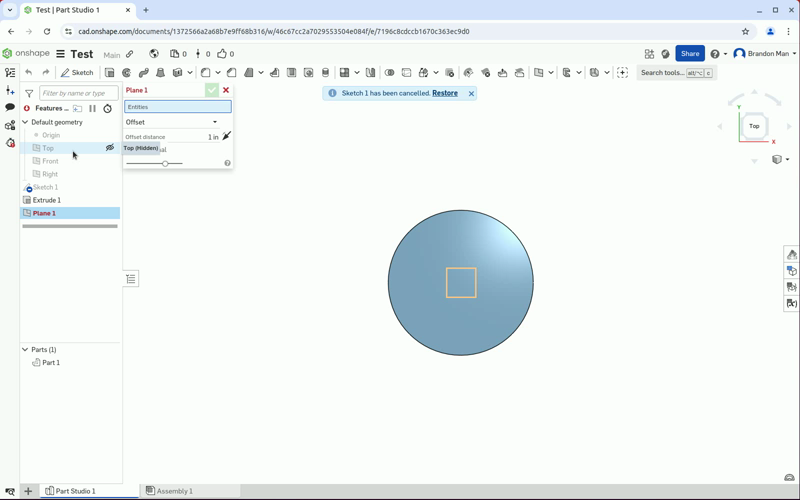
click(73, 150)
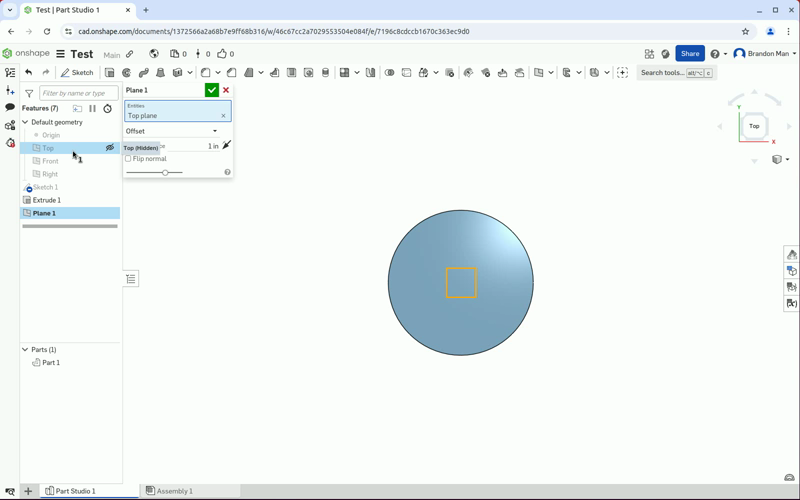
key(tab, 2)
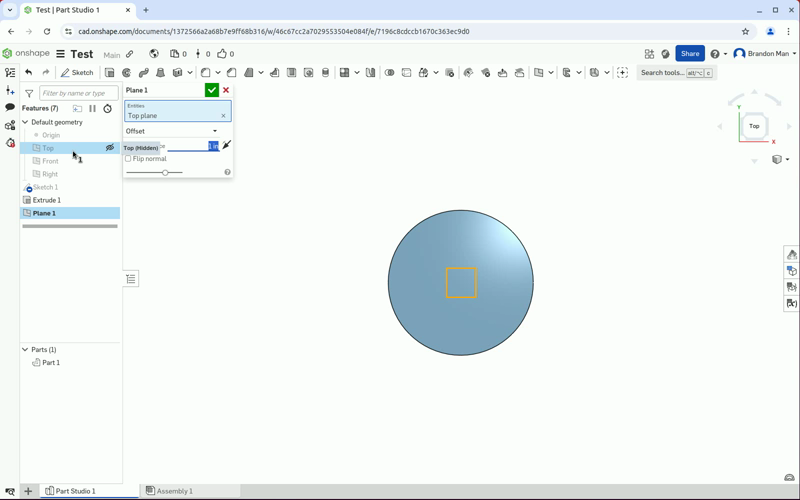
text(8.196)
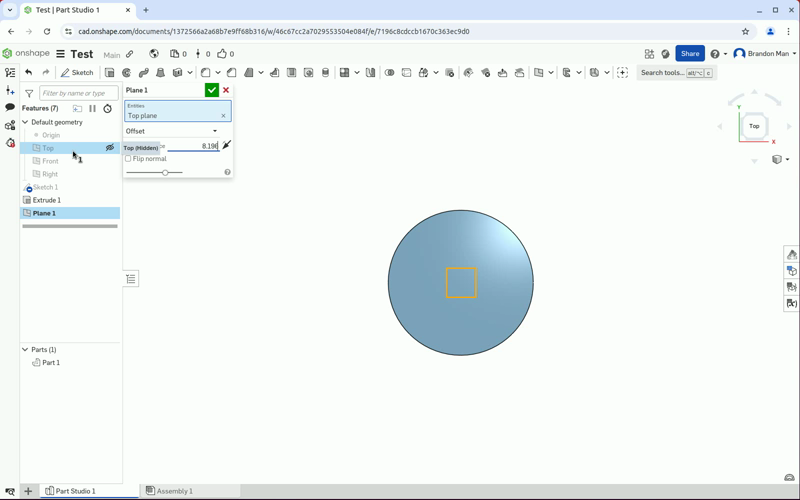
key(enter, 2)
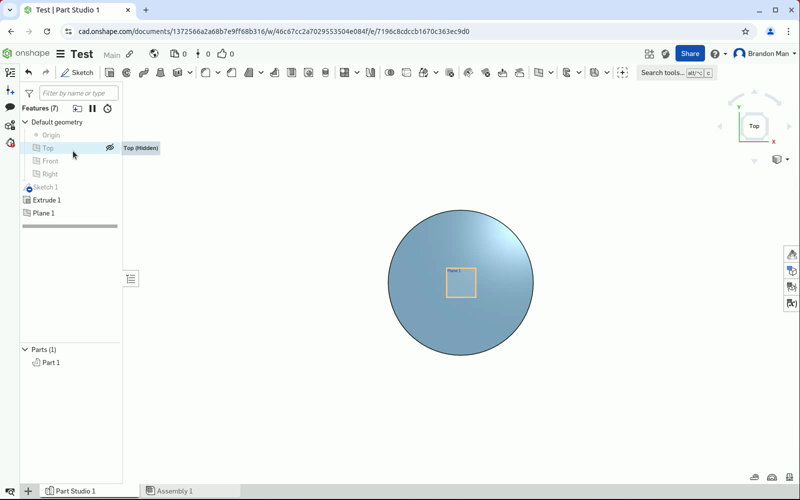
key(shift+s)
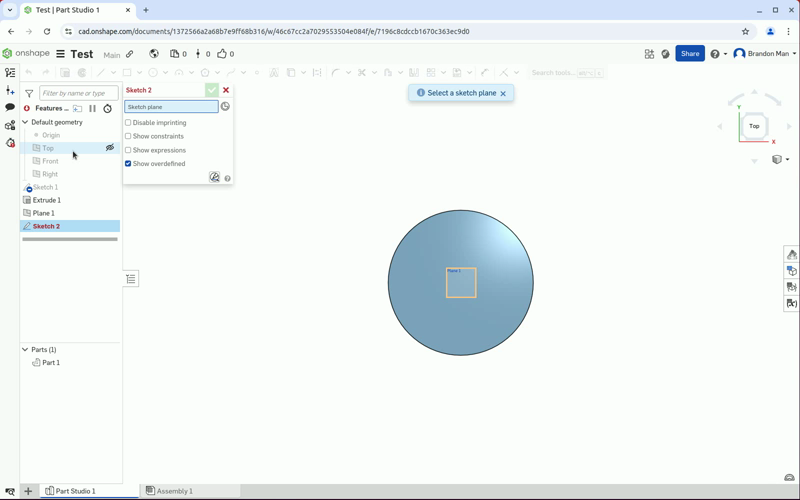
mouse_move(73, 215)
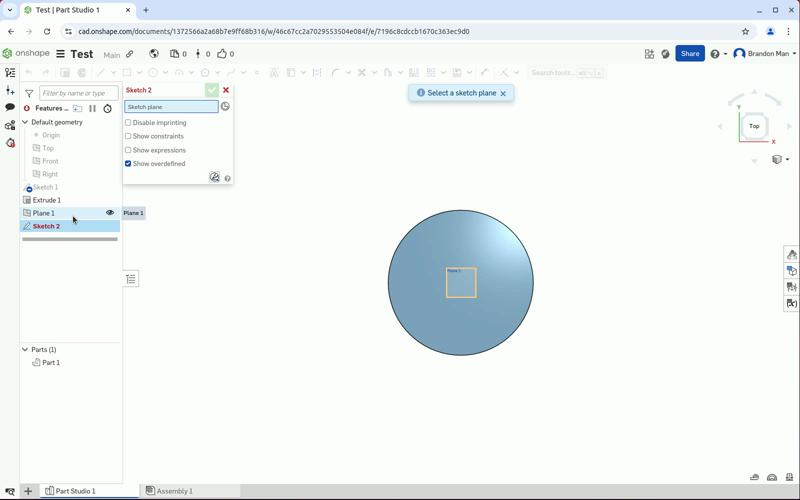
click(73, 215)
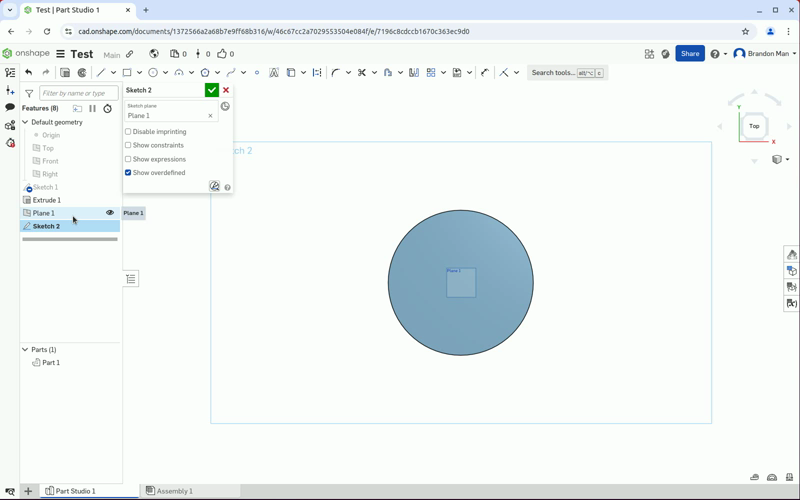
mouse_move(73, 352)
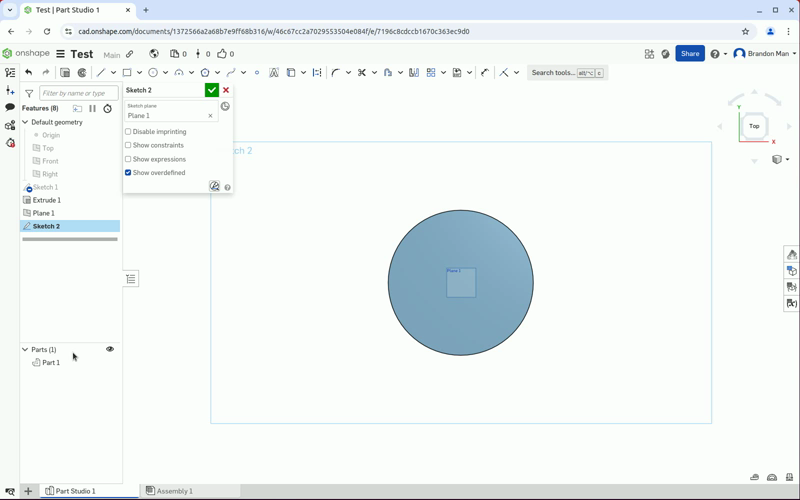
key(y)
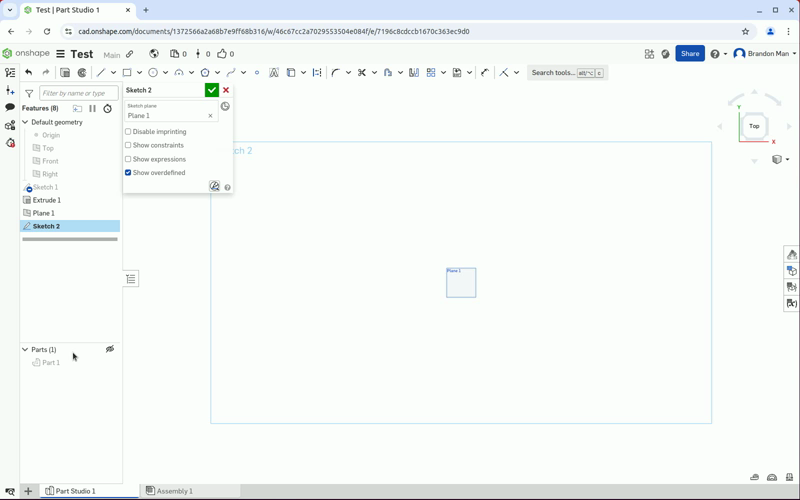
key(c)
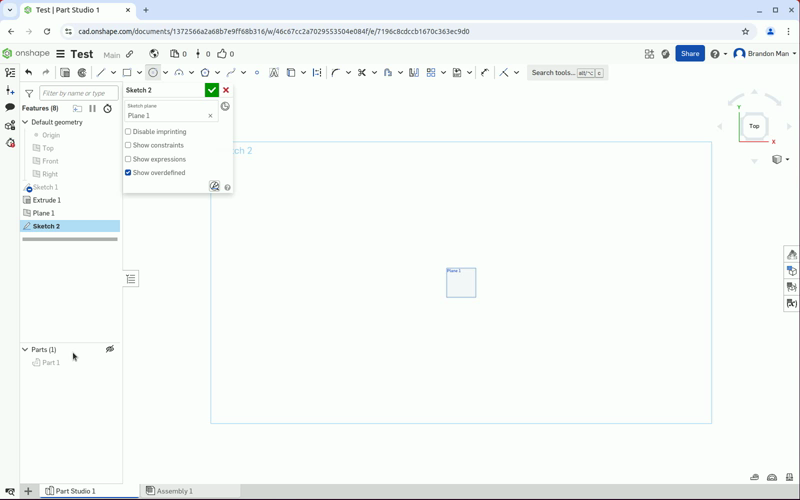
key_down(shift)
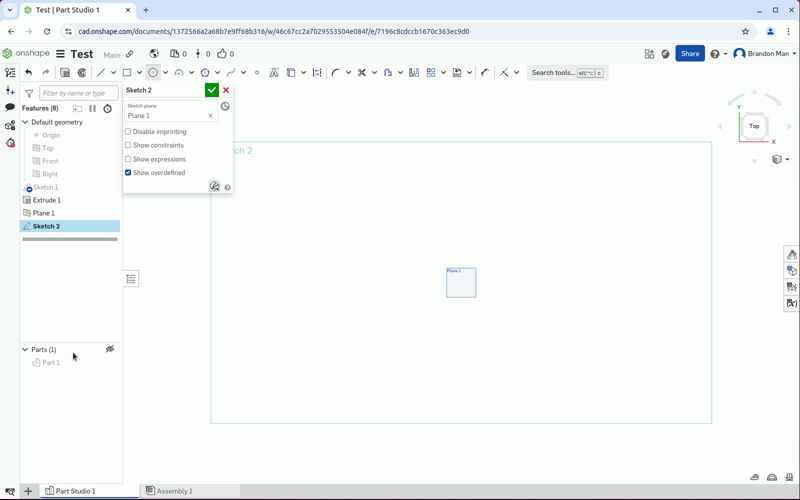
mouse_move(460, 282)
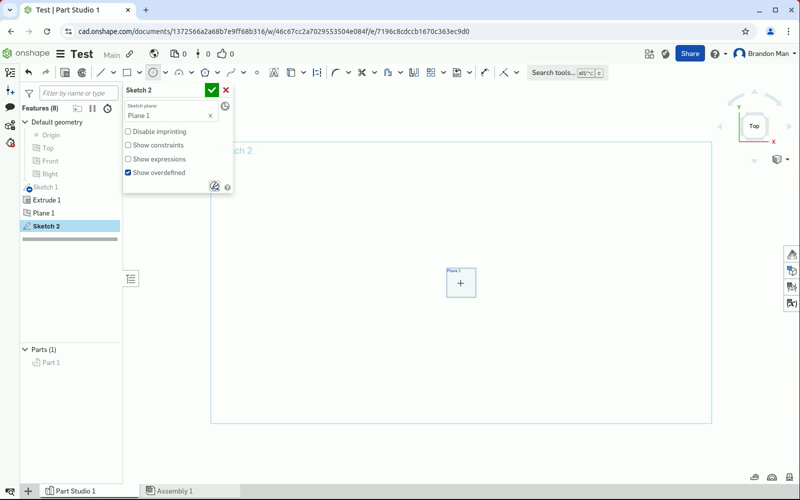
click(460, 282)
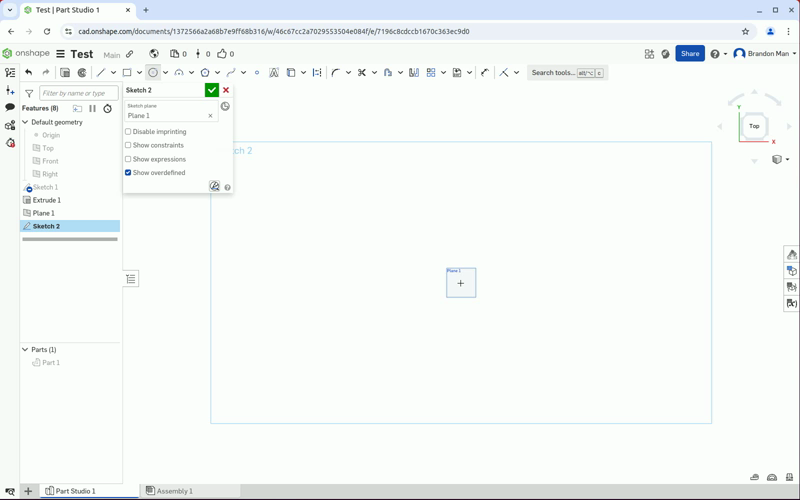
key_up(shift)
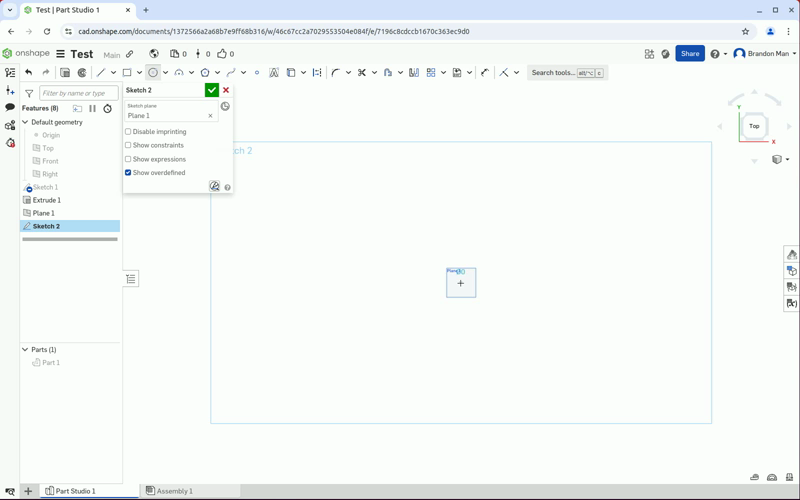
mouse_move(511, 282)
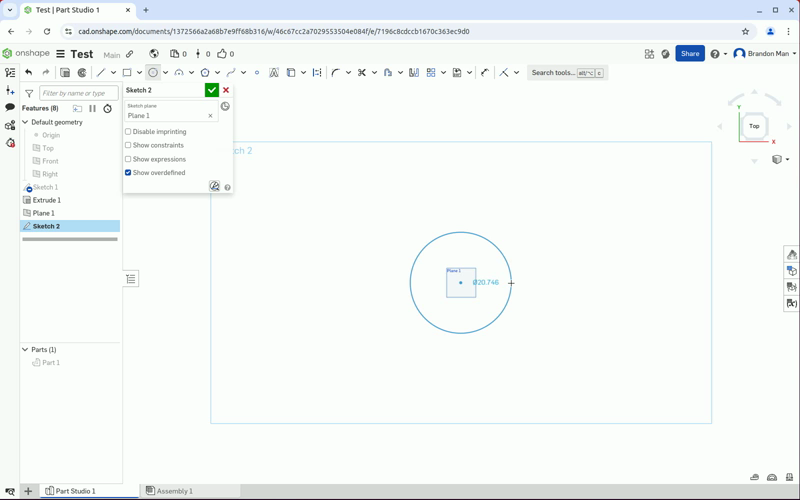
click(511, 282)
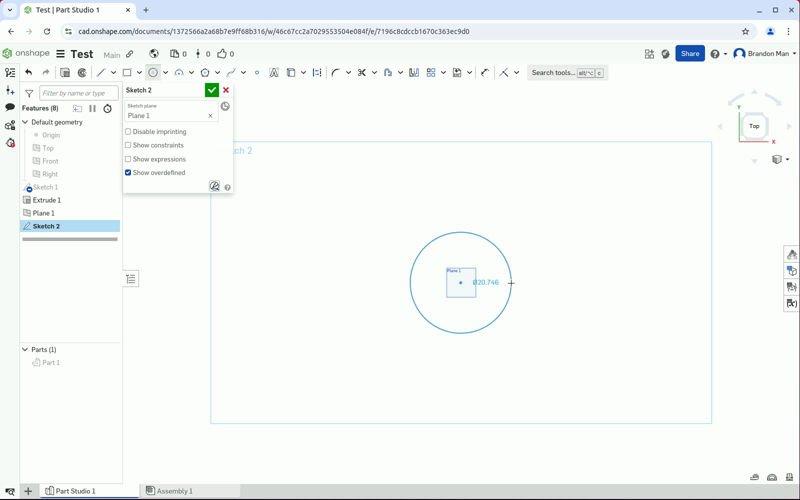
key(esc)
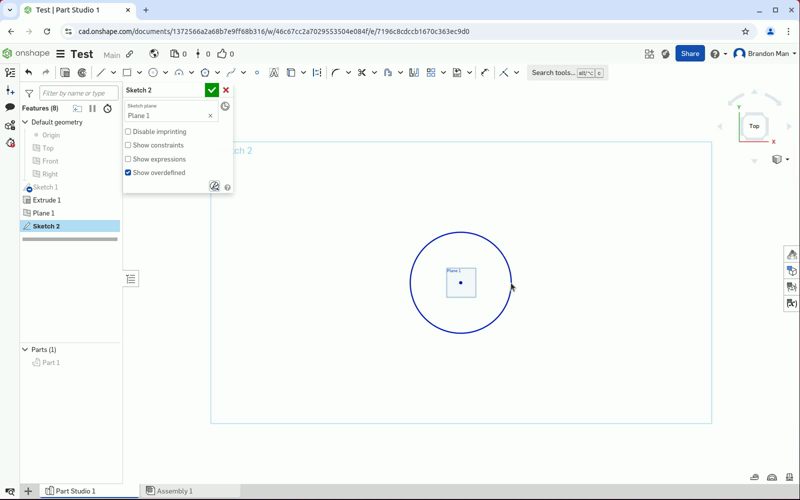
mouse_move(483, 313)
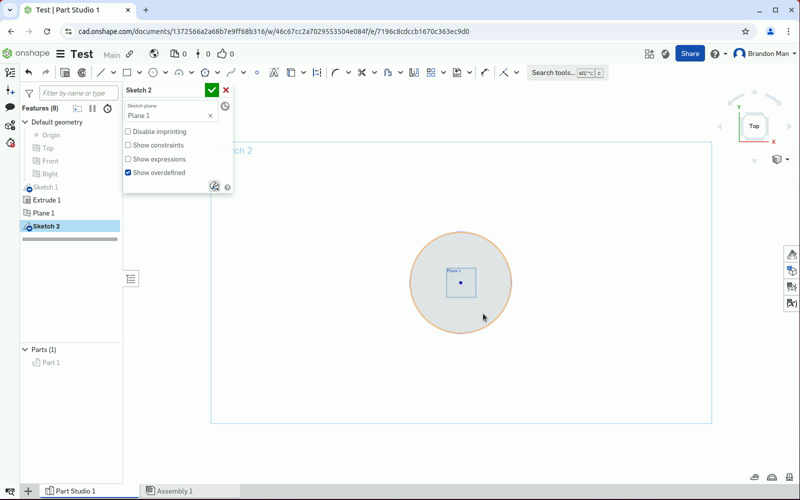
click(483, 313)
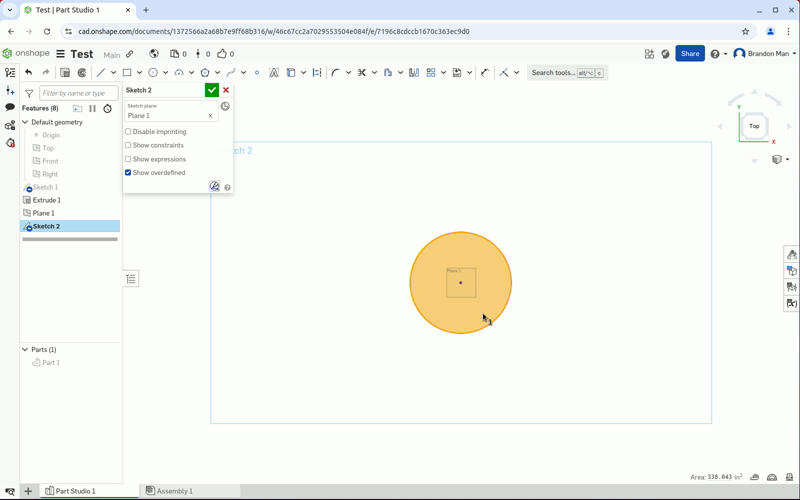
mouse_move(73, 352)
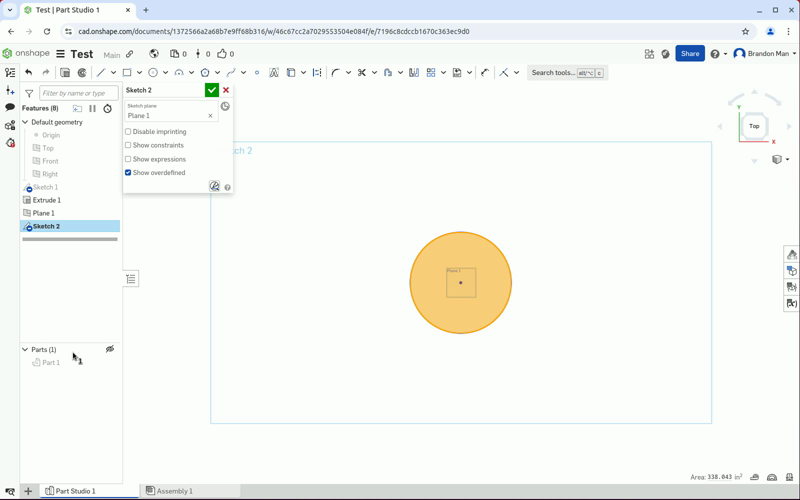
key(shift+y)
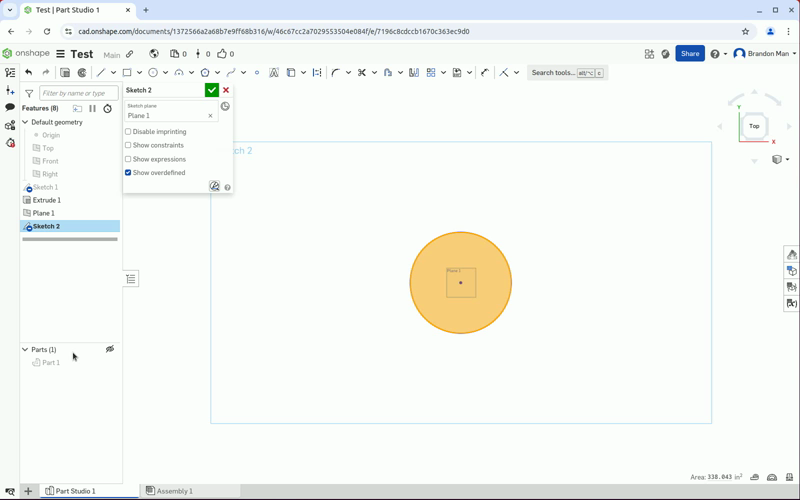
key(shift+e)
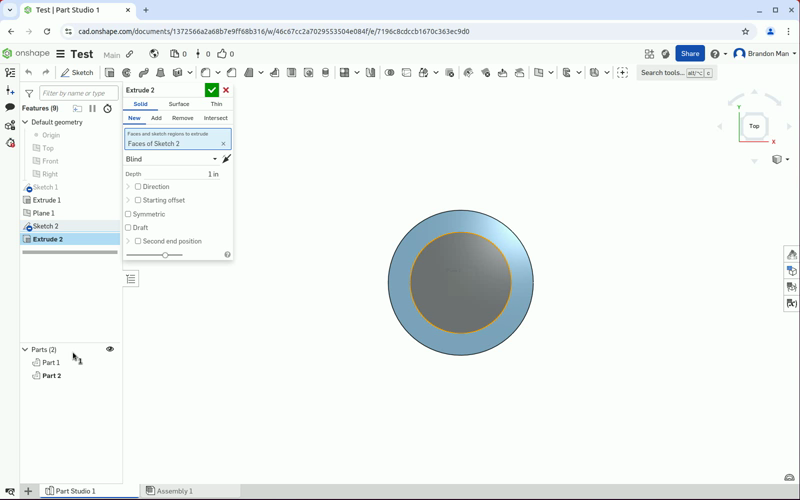
mouse_move(143, 106)
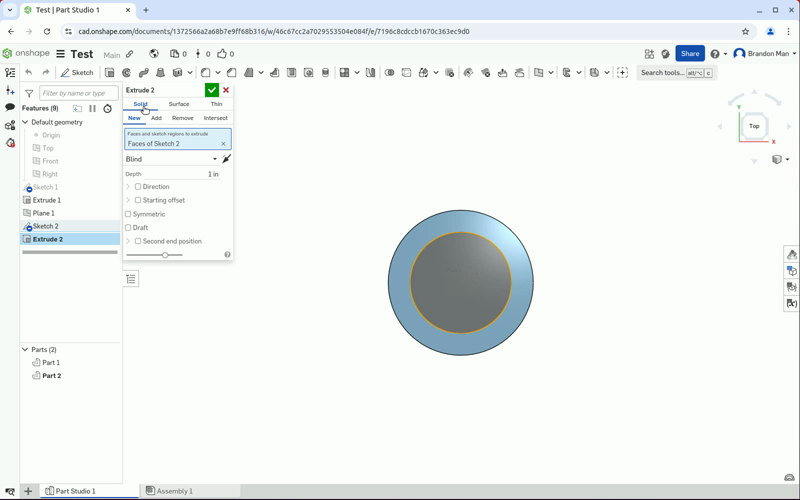
click(143, 106)
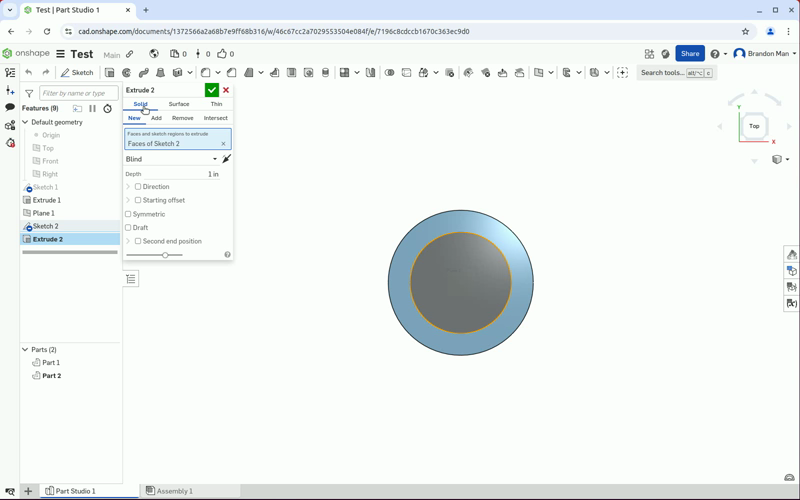
mouse_move(137, 120)
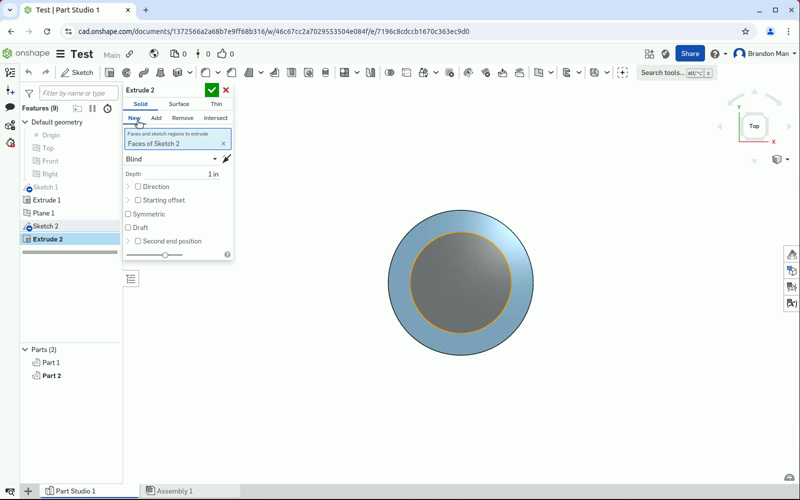
click(137, 120)
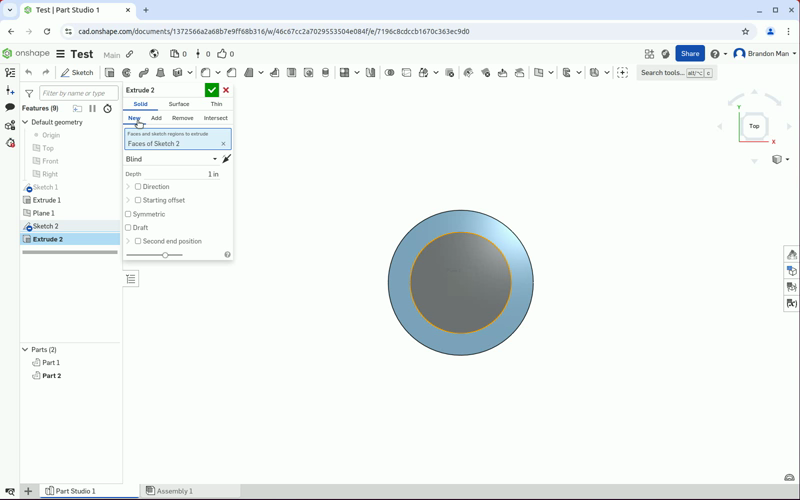
key(tab, 4)
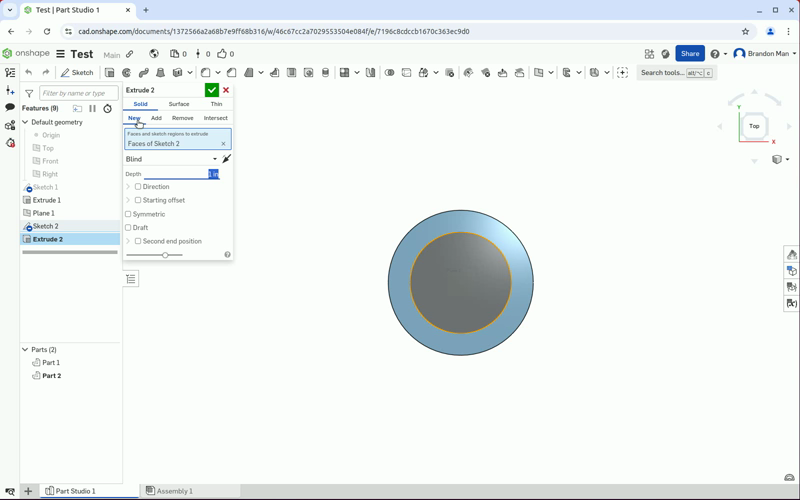
text(11.554)
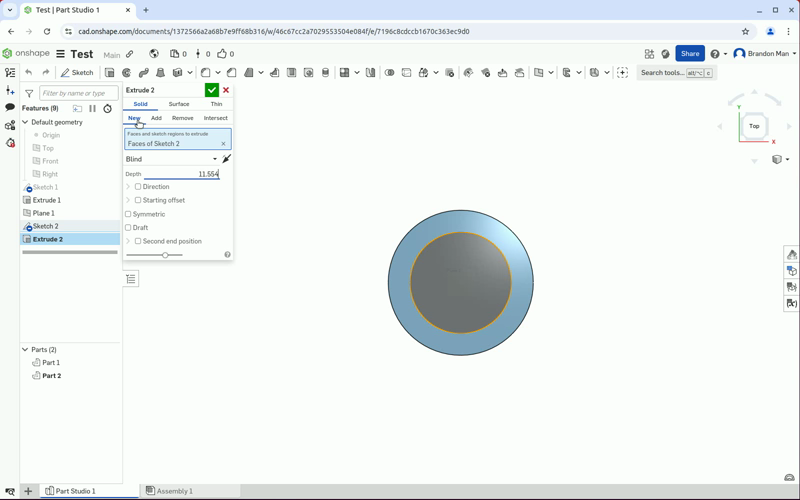
key(enter)
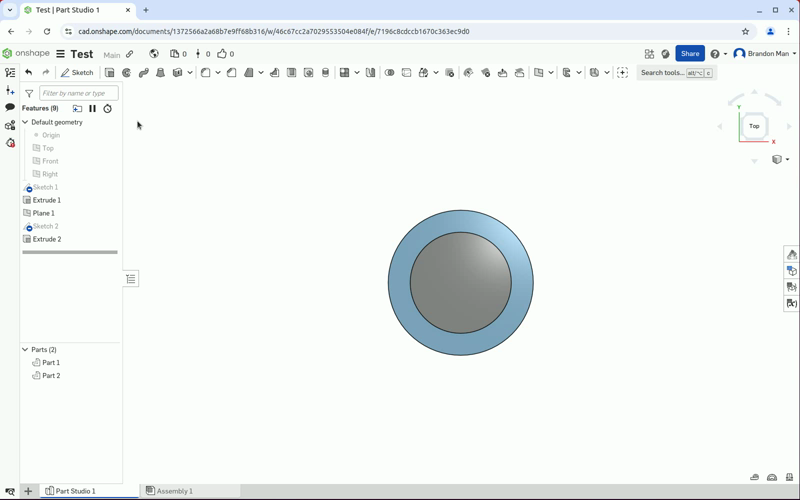
key(shift+h)
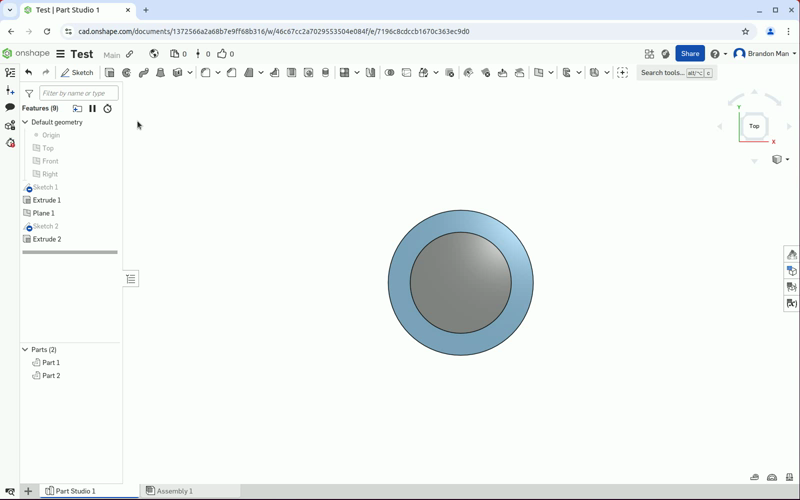
key(shift+h)
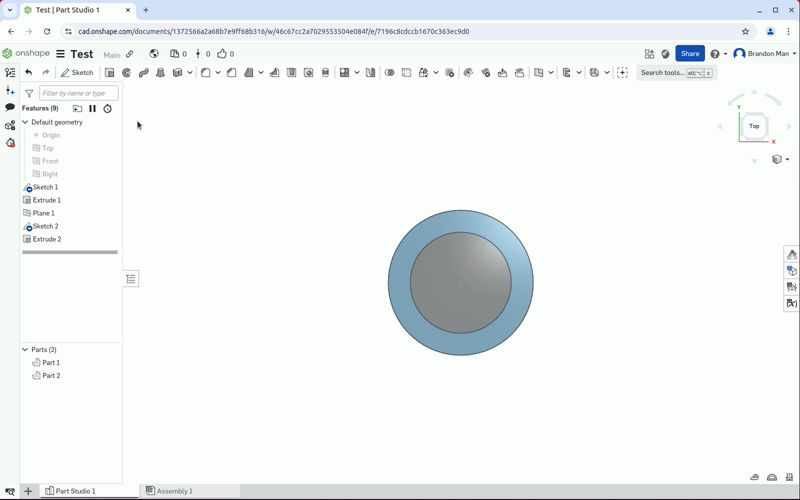
key(shift+7)
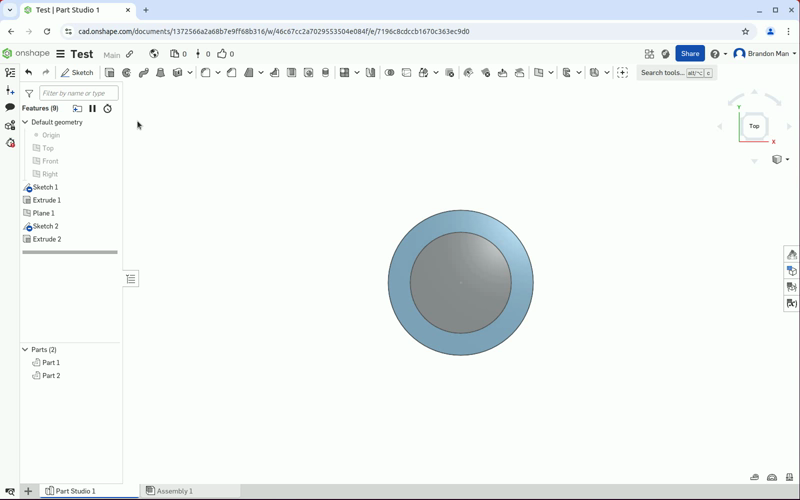
key(up, 3)
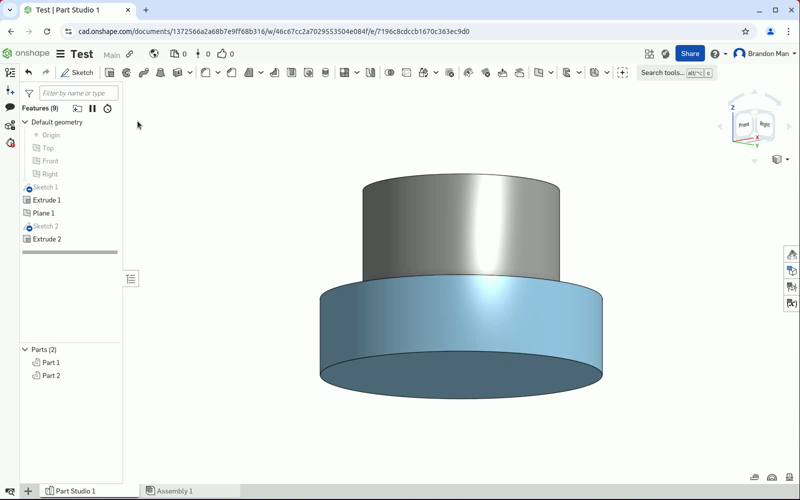
key(left, 3)
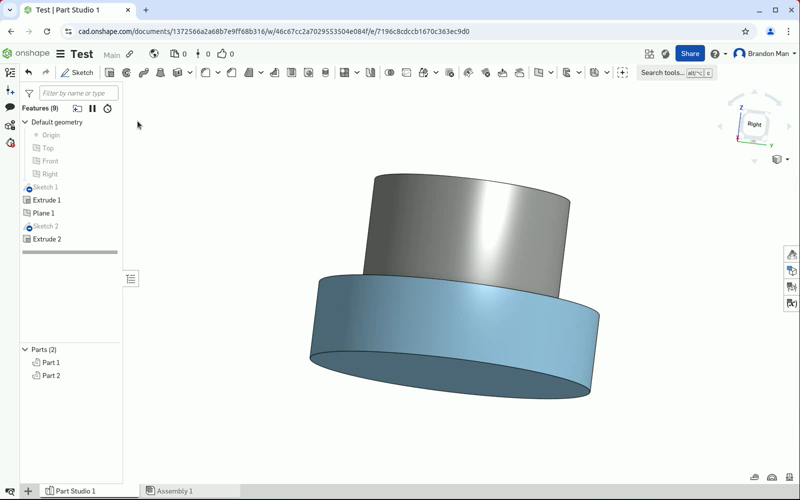
key(right, 3)
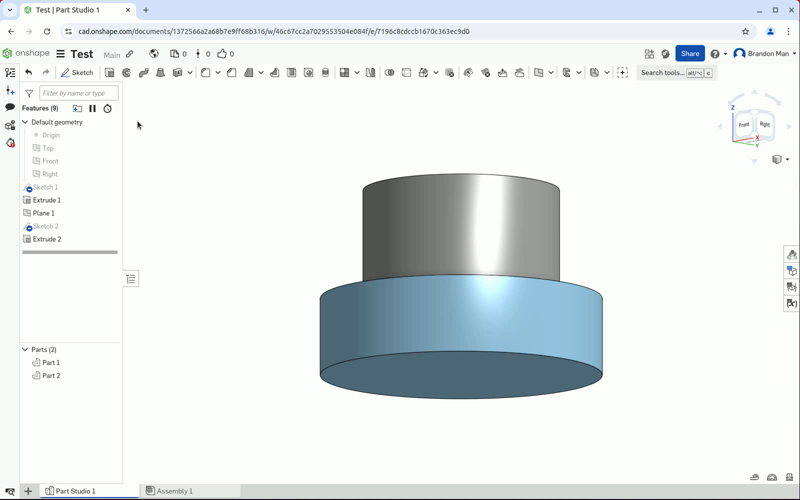
key(down, 3)
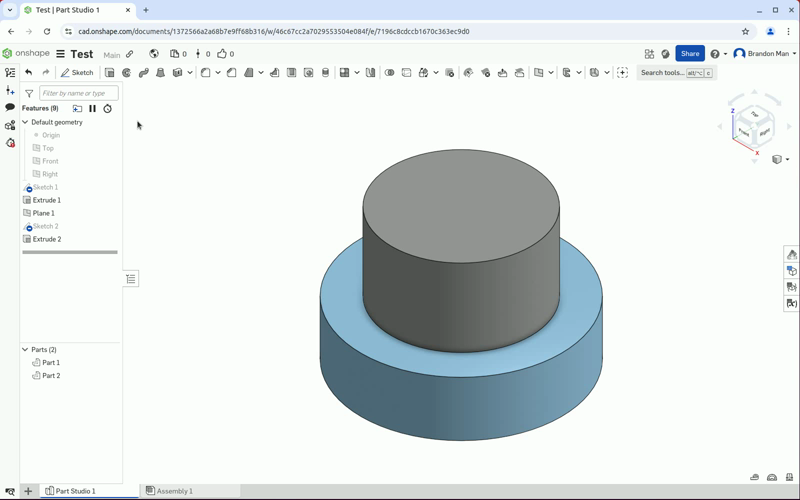
mouse_move(73, 189)
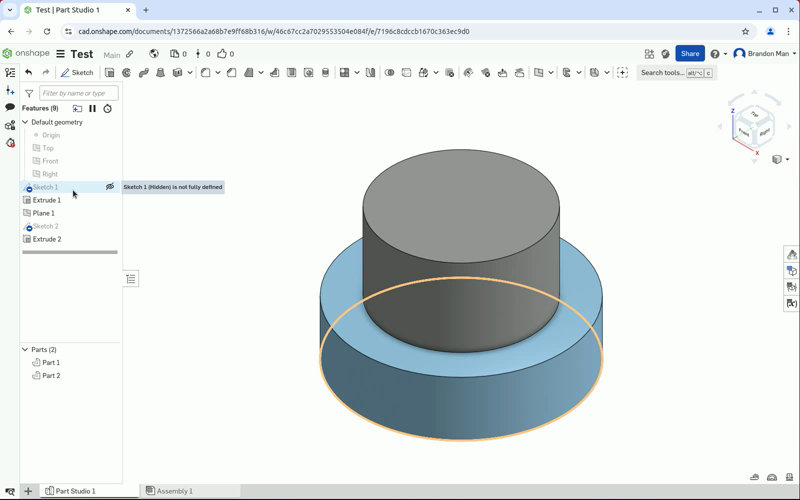
click(73, 189)